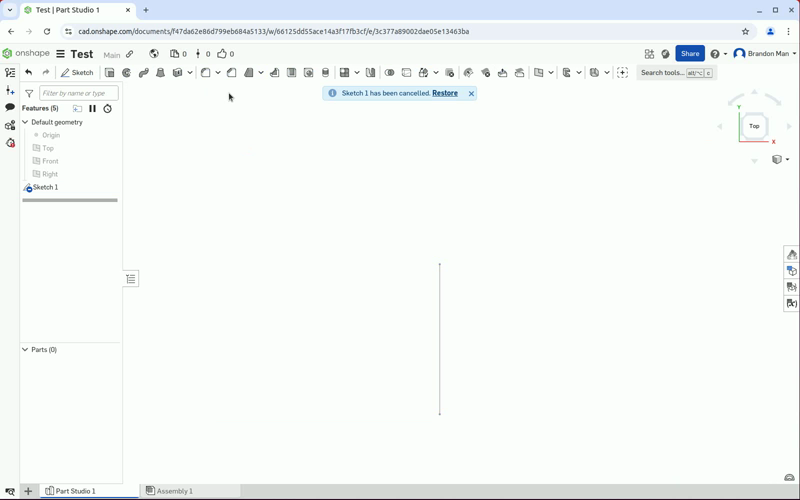
key(shift+h)
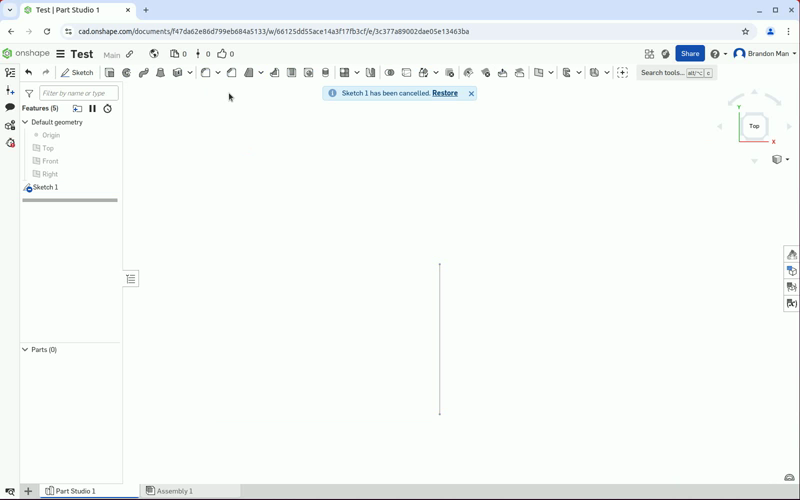
key(shift+s)
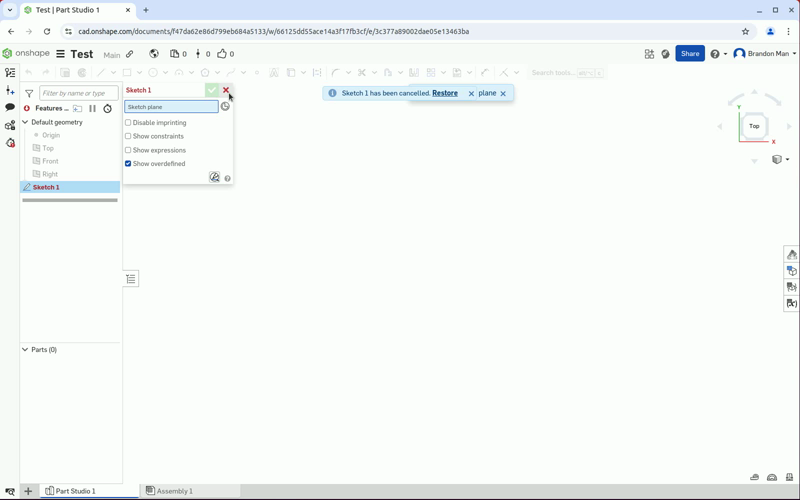
mouse_move(73, 150)
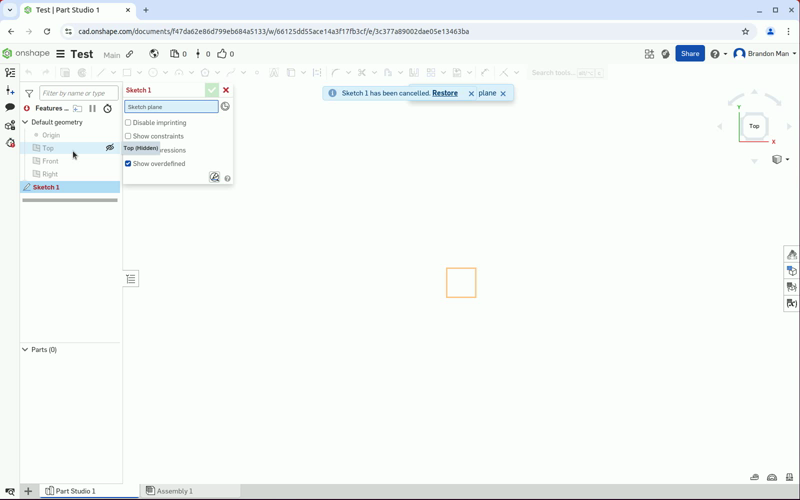
click(73, 150)
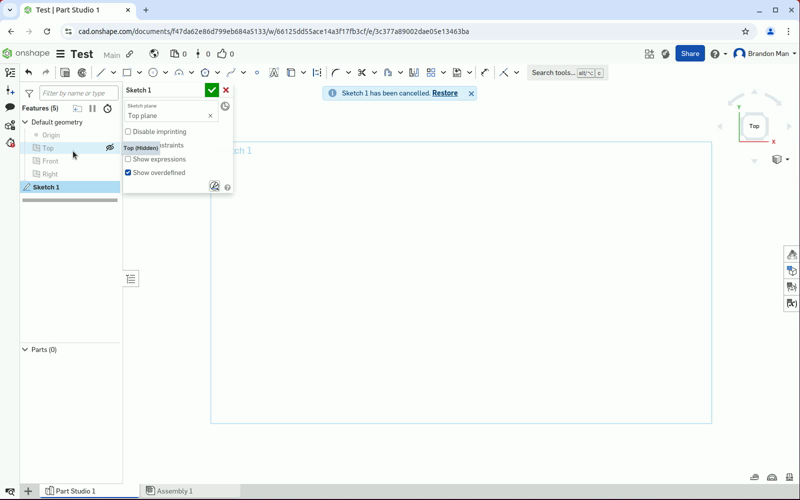
mouse_move(73, 352)
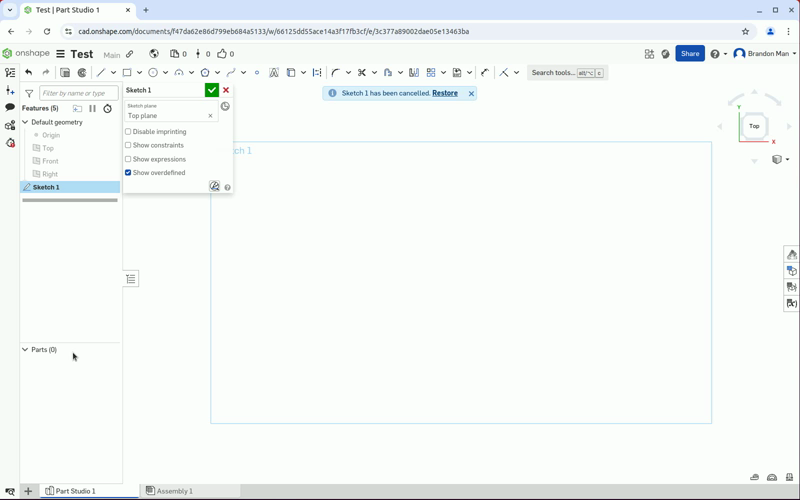
key(y)
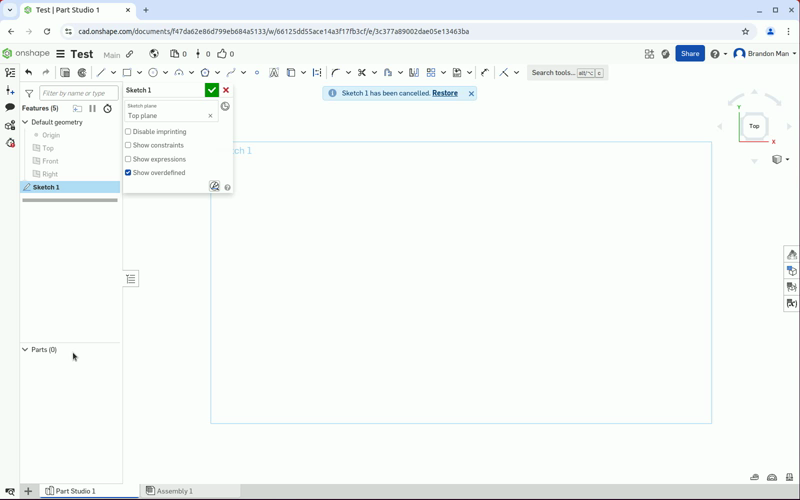
key(c)
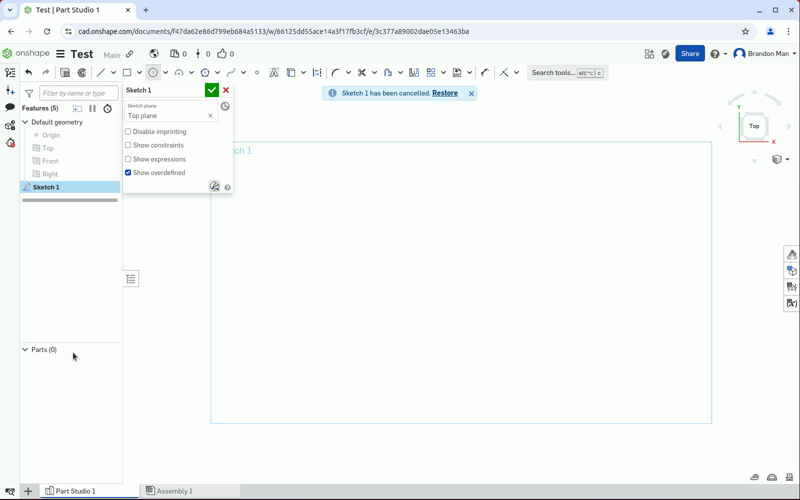
key_down(shift)
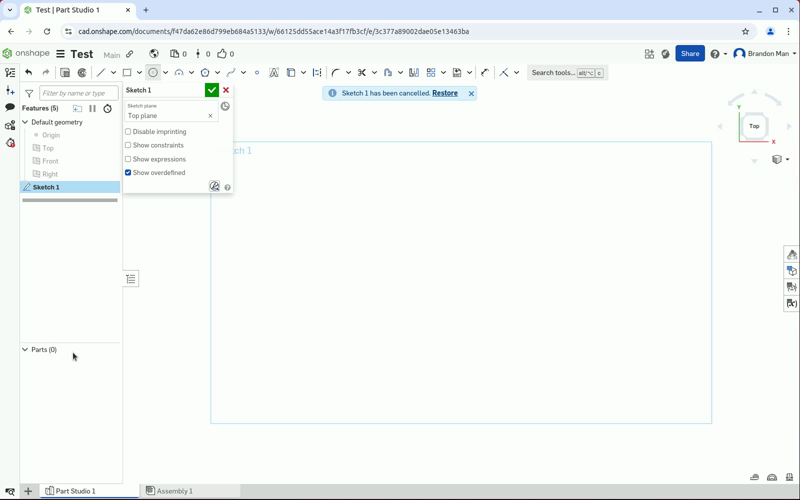
mouse_move(461, 282)
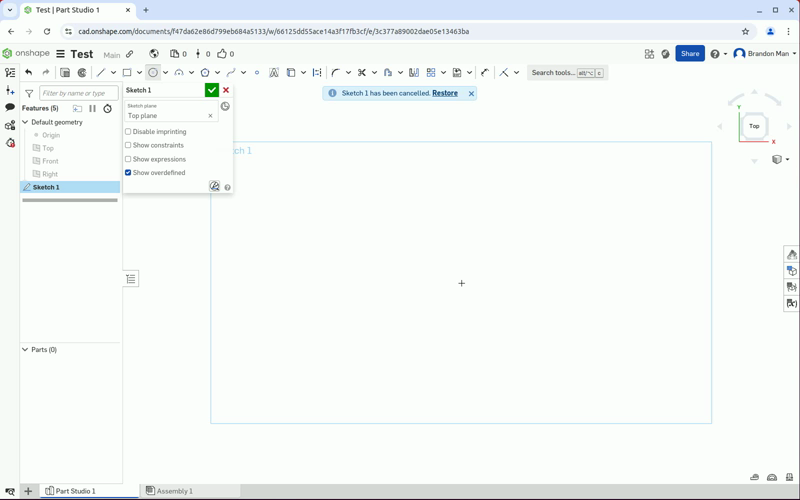
click(461, 282)
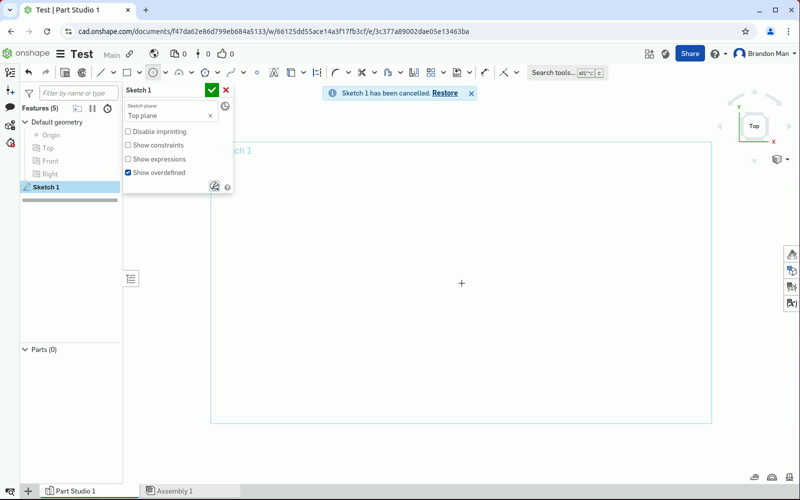
key_up(shift)
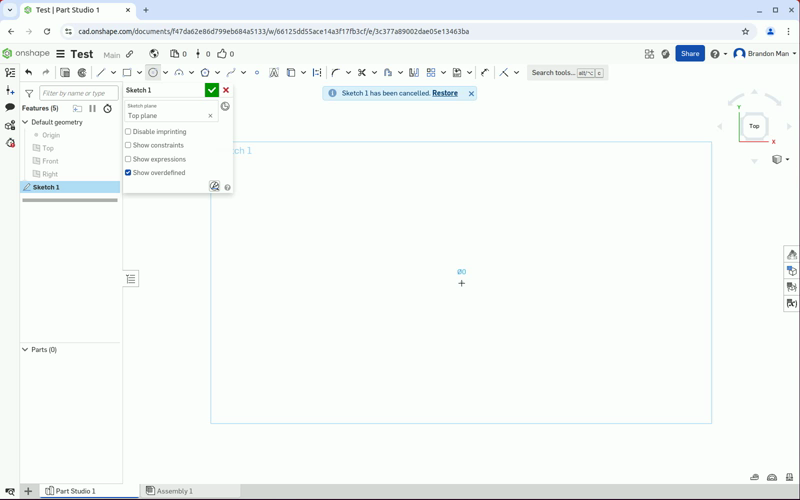
mouse_move(492, 282)
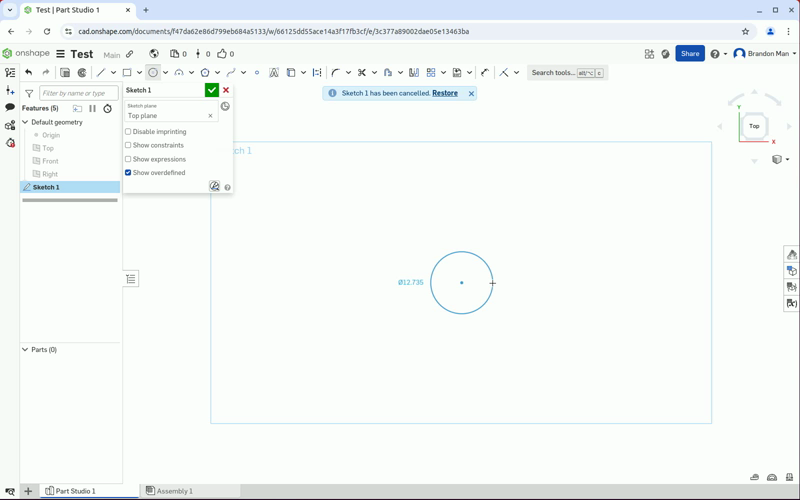
click(492, 282)
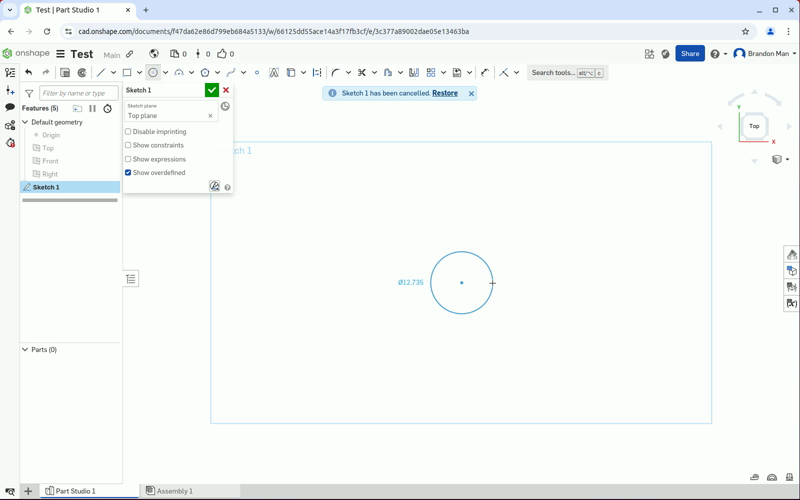
key(esc)
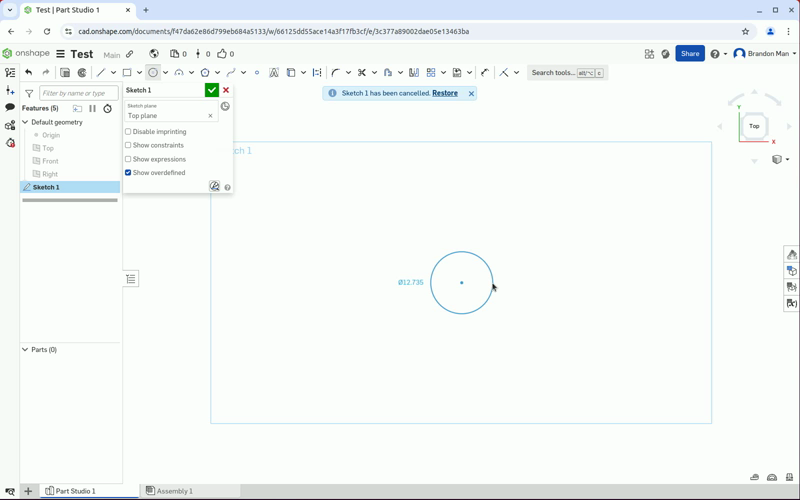
mouse_move(480, 295)
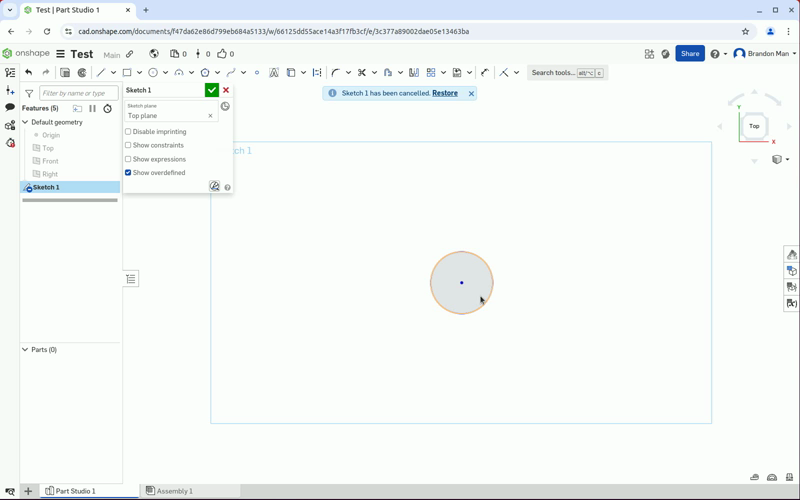
click(480, 295)
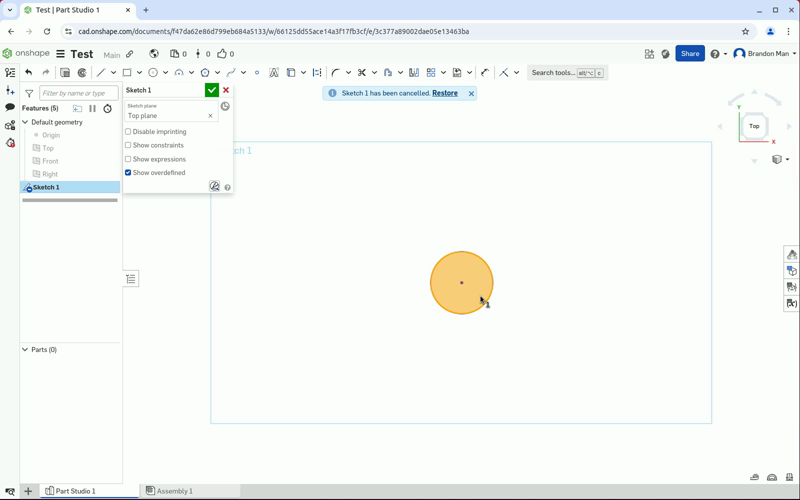
mouse_move(73, 352)
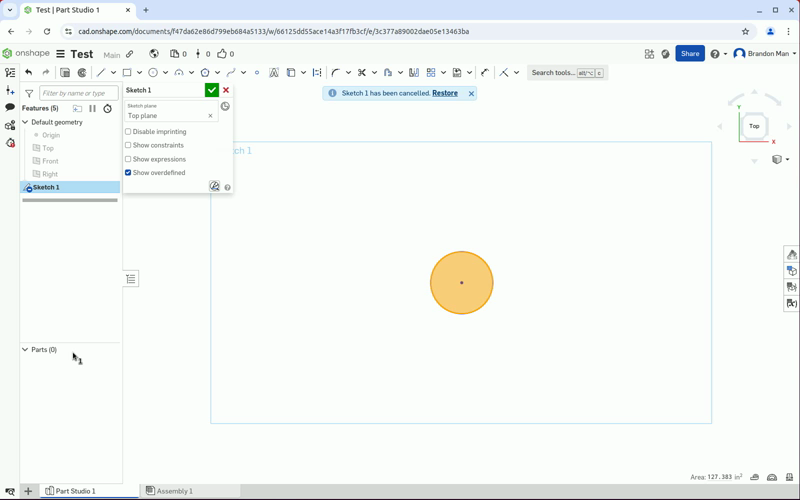
key(shift+y)
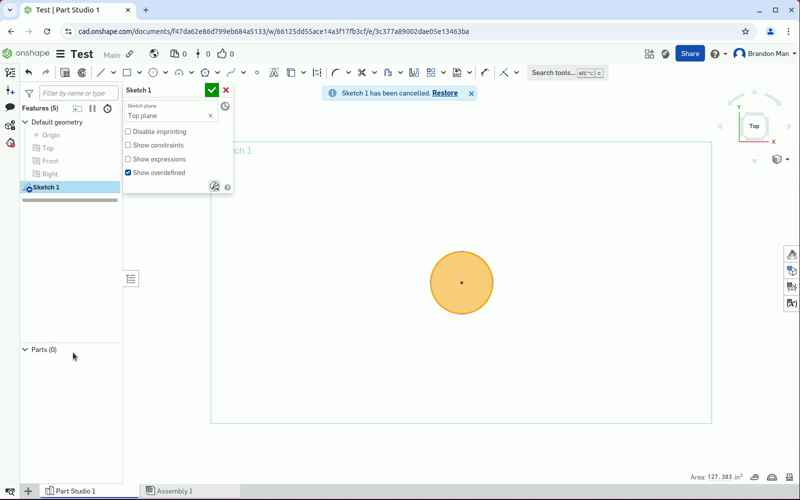
key(shift+e)
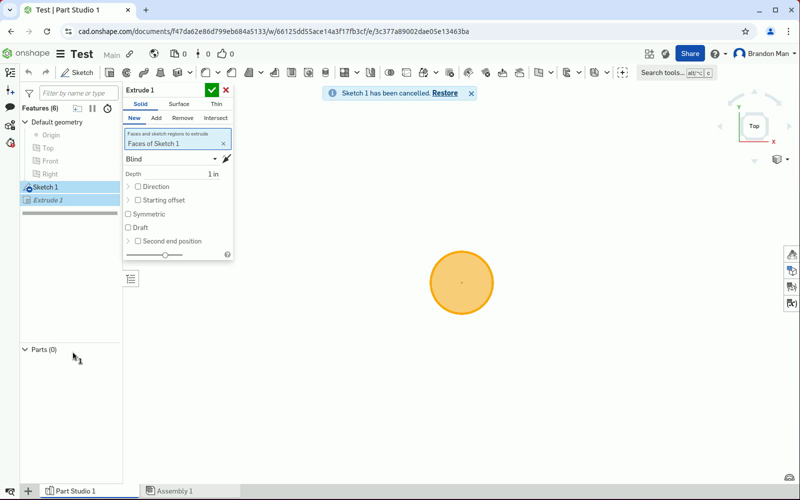
mouse_move(143, 106)
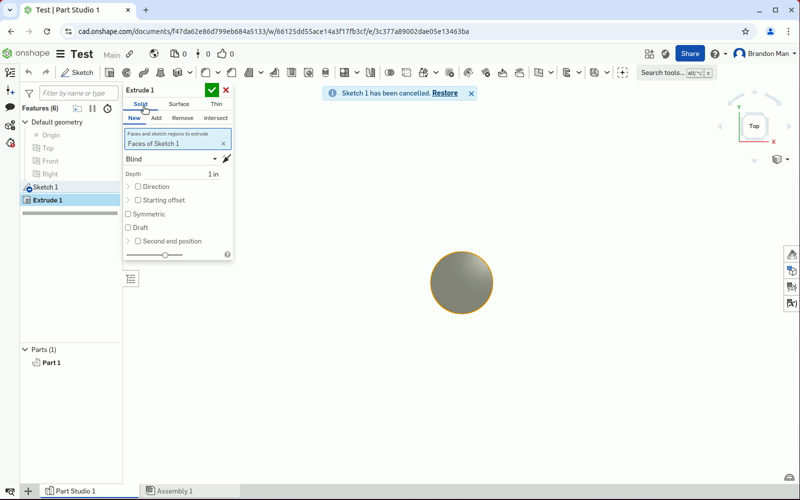
click(143, 106)
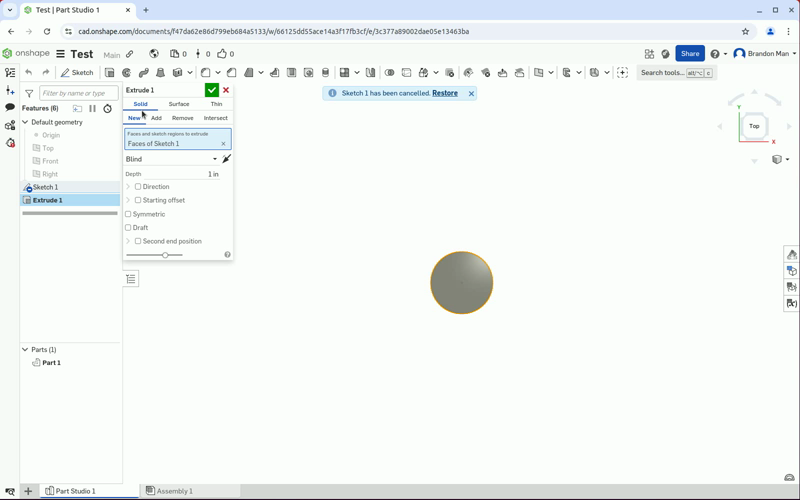
mouse_move(137, 120)
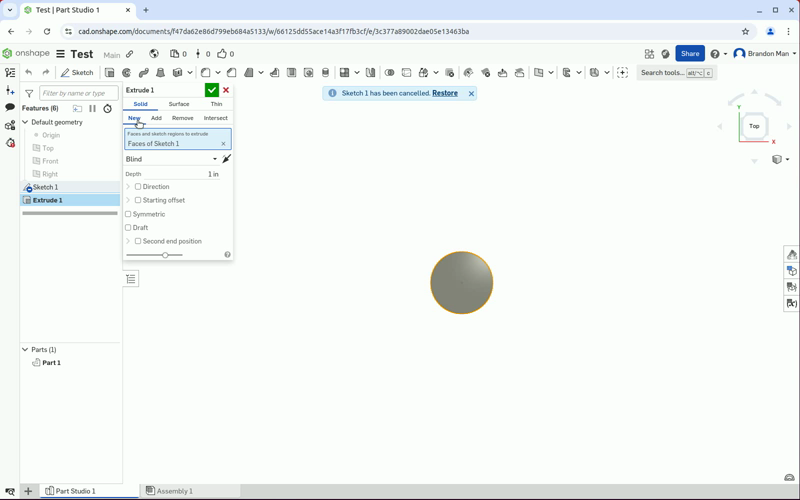
click(137, 120)
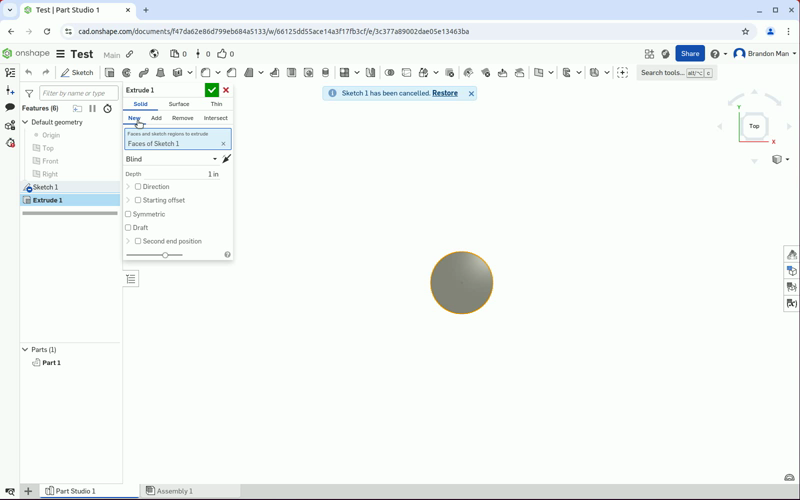
key(tab, 4)
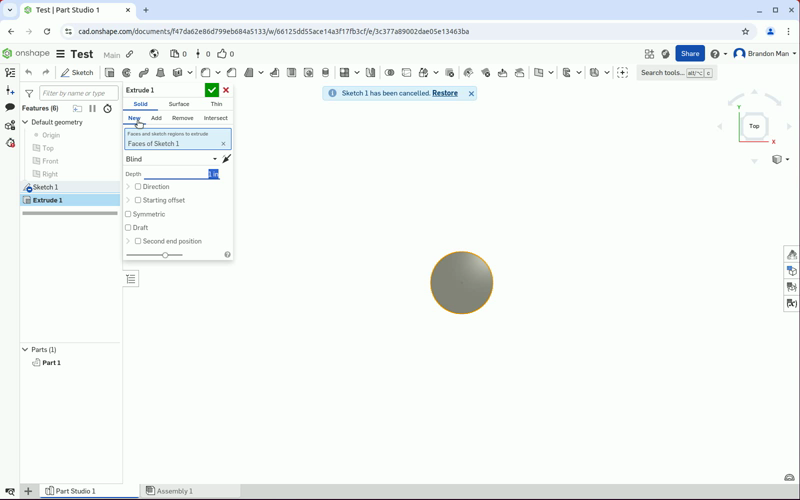
text(23.108)
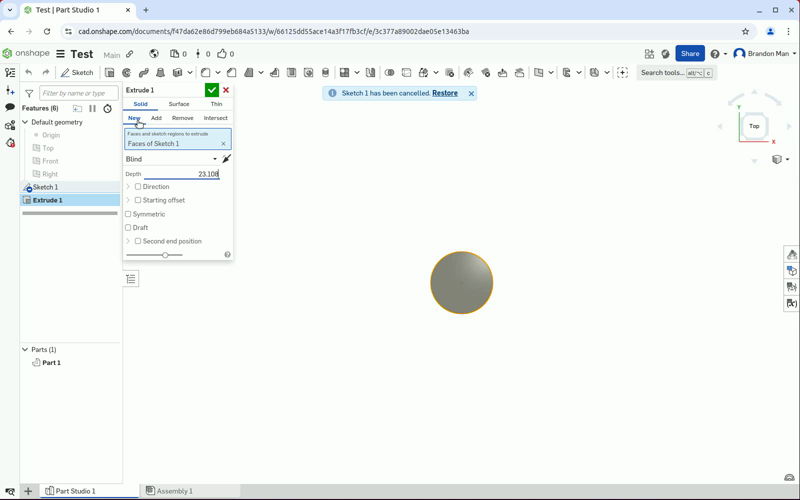
key(enter)
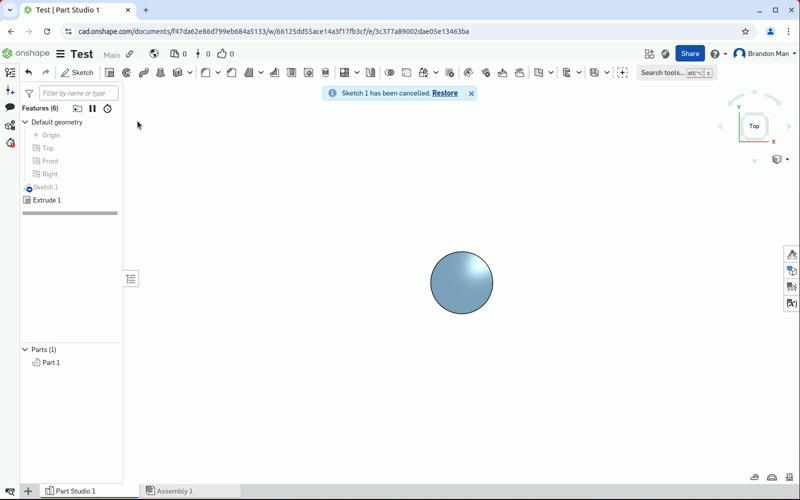
key(shift+h)
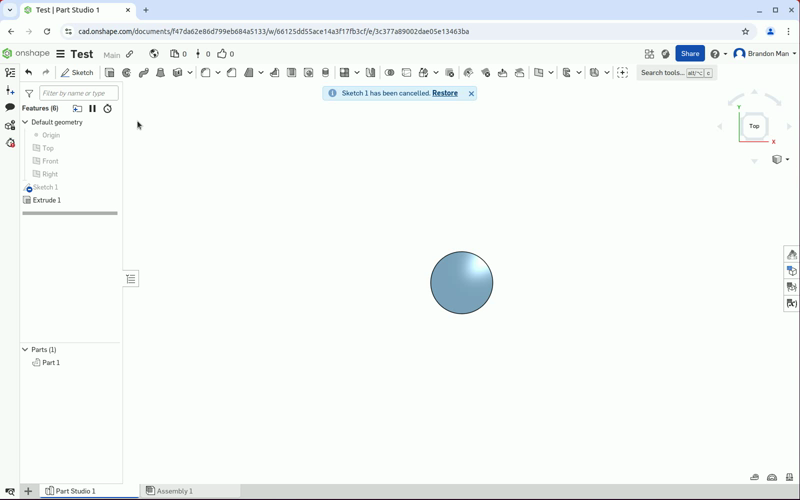
key(shift+h)
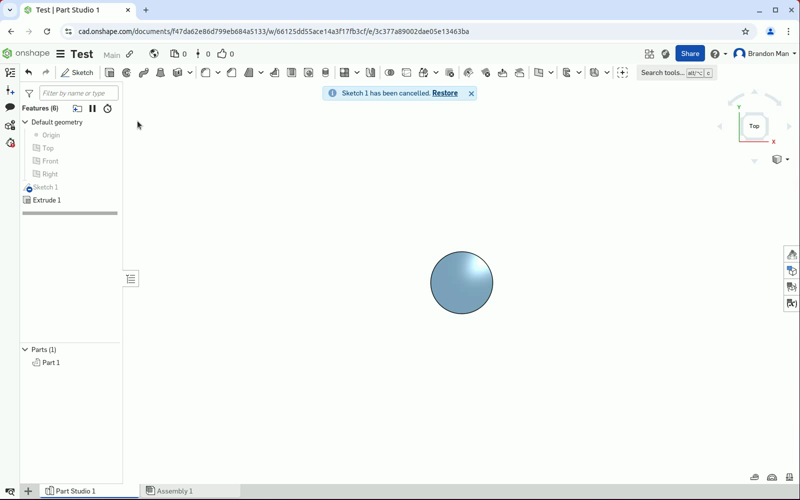
mouse_move(73, 189)
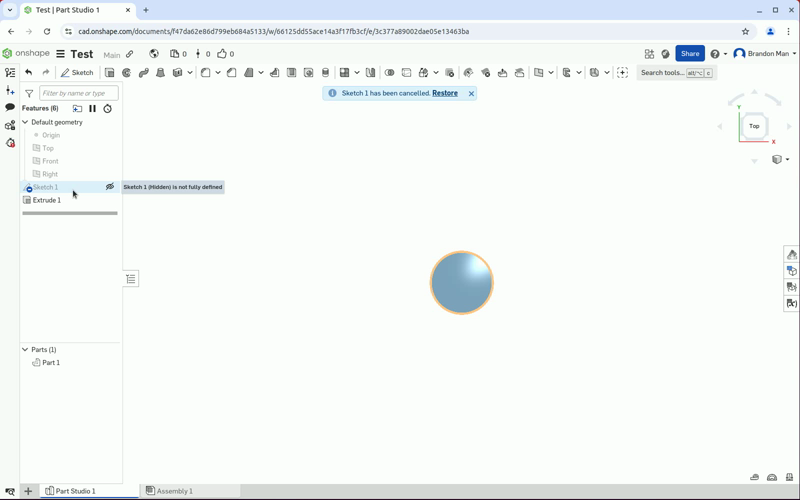
click(73, 189)
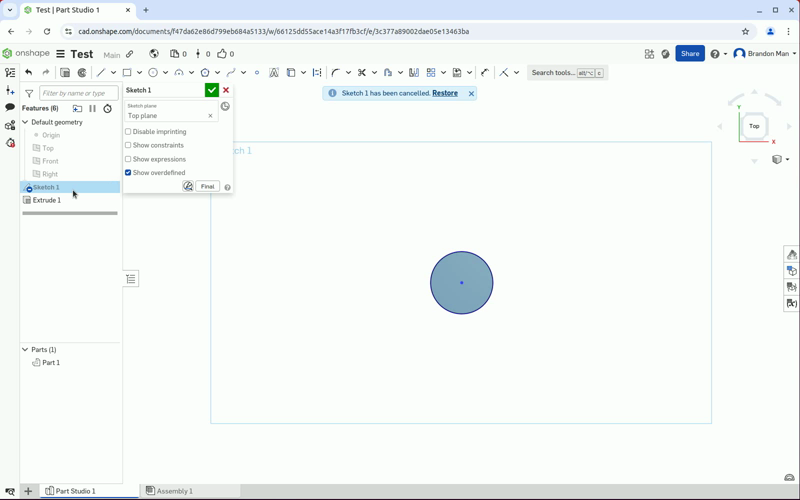
mouse_move(229, 92)
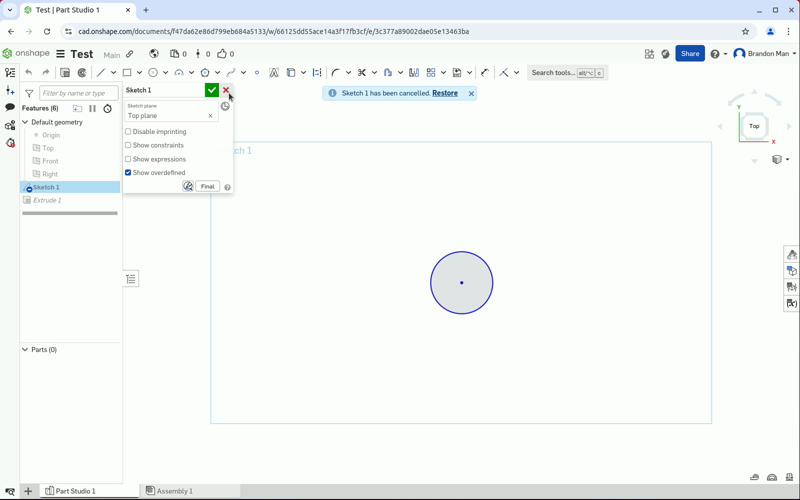
click(229, 92)
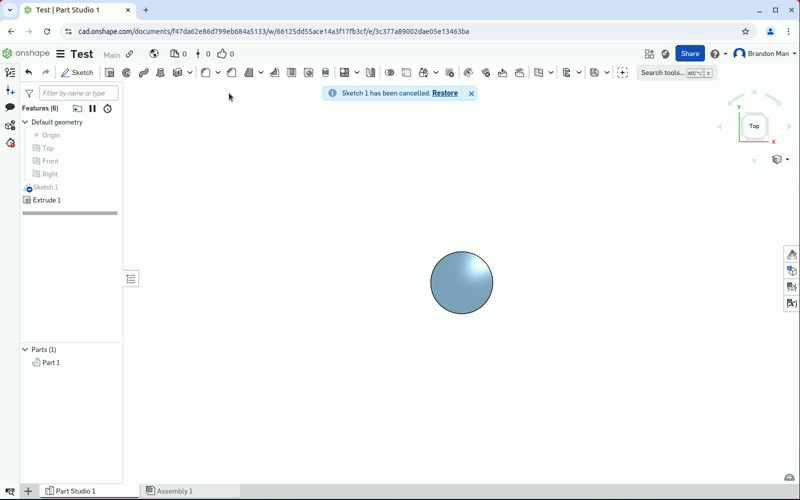
mouse_move(541, 75)
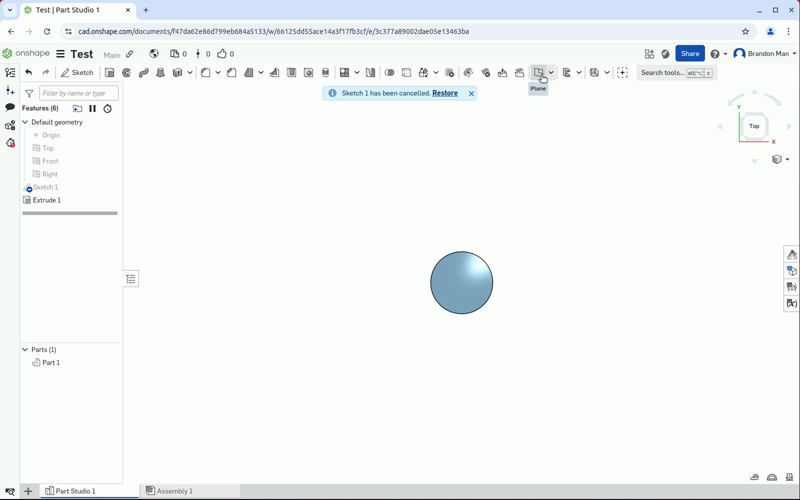
click(541, 75)
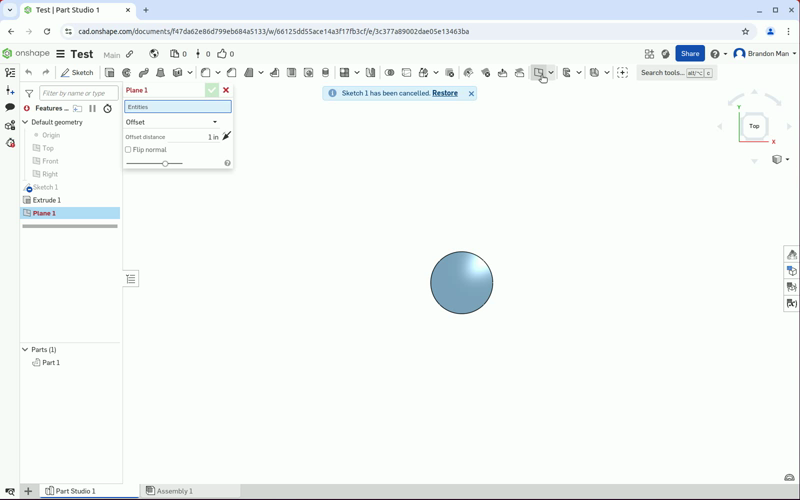
mouse_move(73, 150)
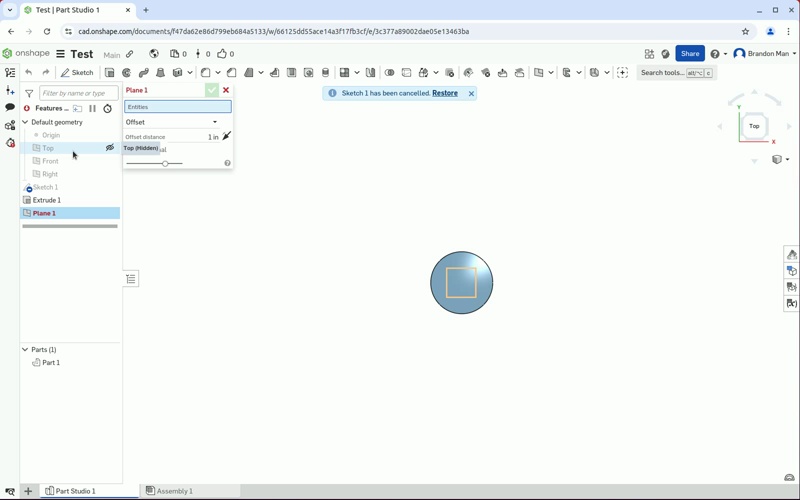
click(73, 150)
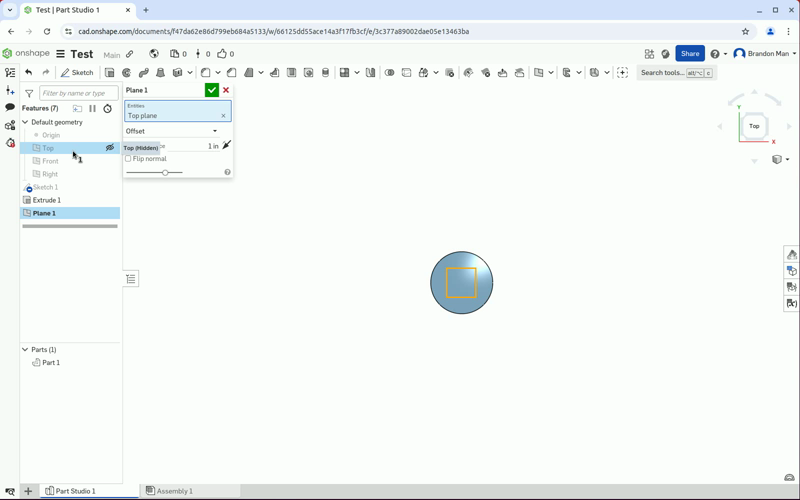
key(tab, 2)
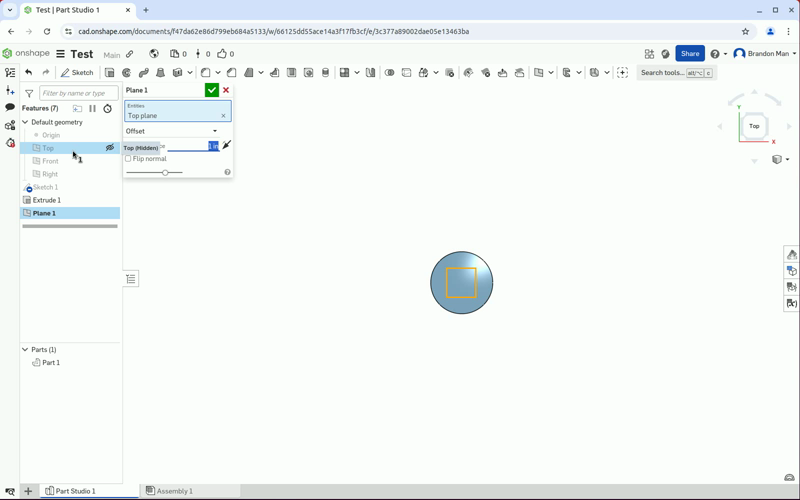
text(23.108)
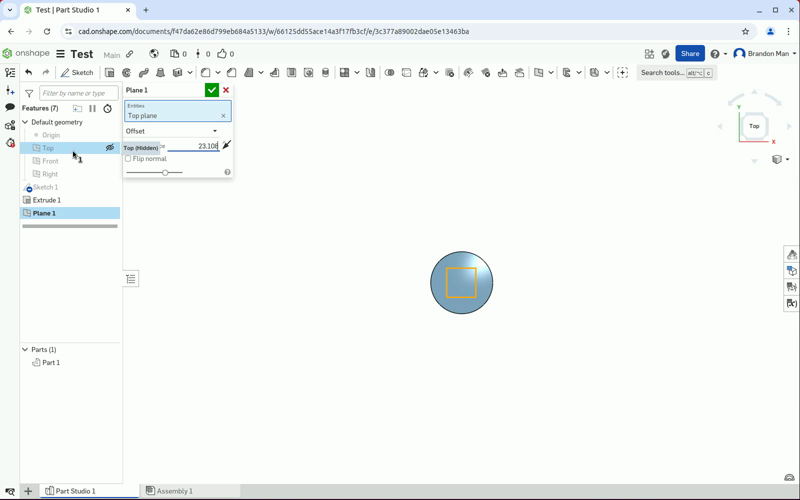
key(enter, 2)
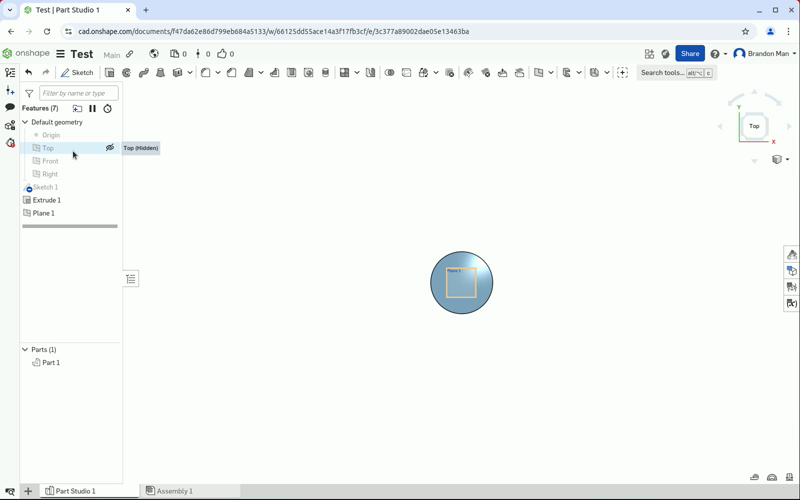
key(shift+s)
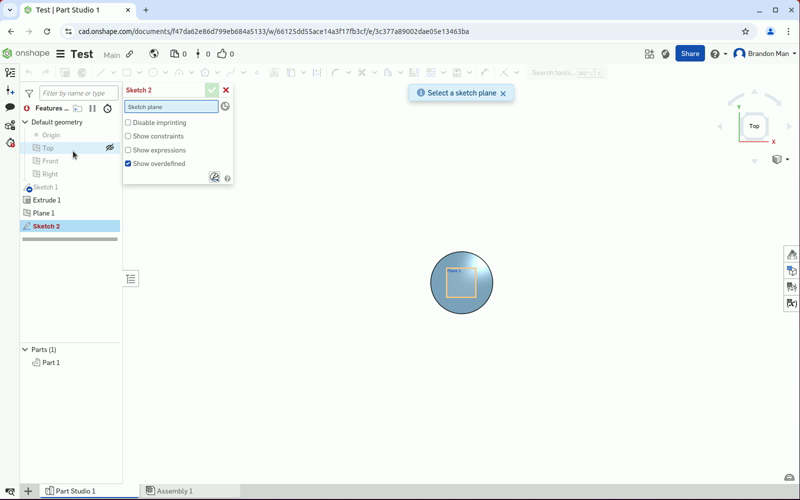
mouse_move(73, 215)
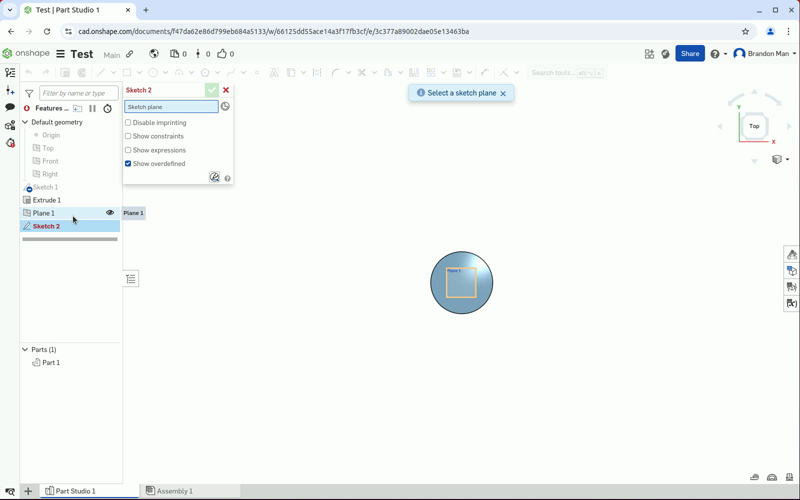
click(73, 215)
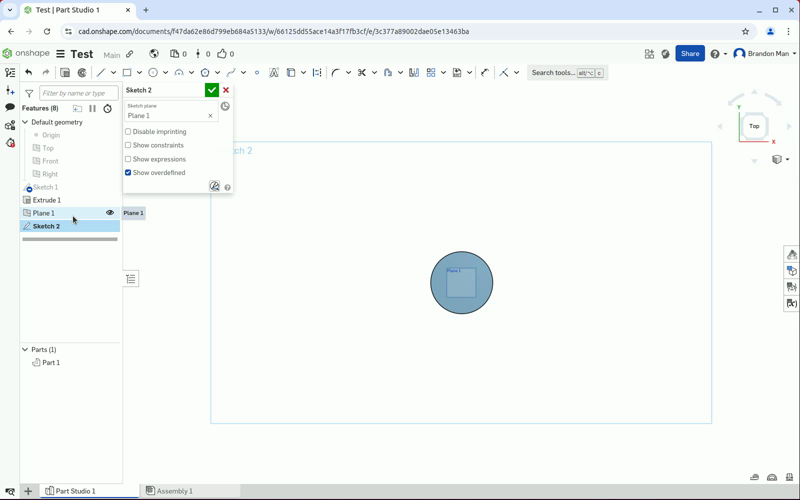
mouse_move(73, 352)
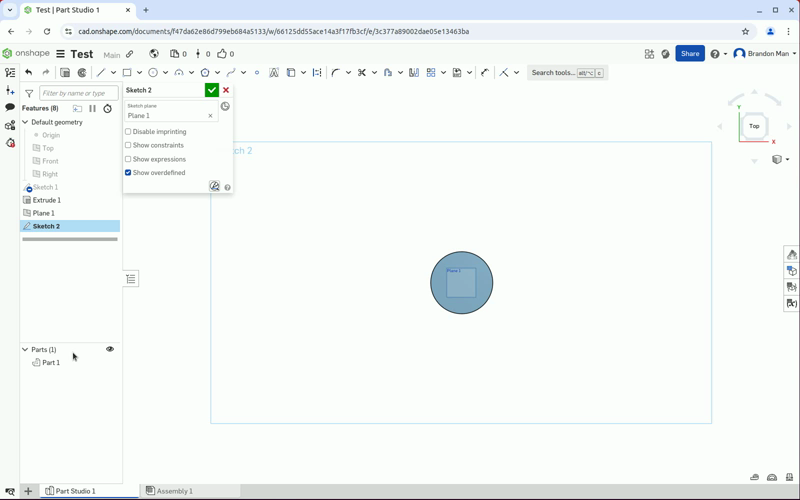
key(y)
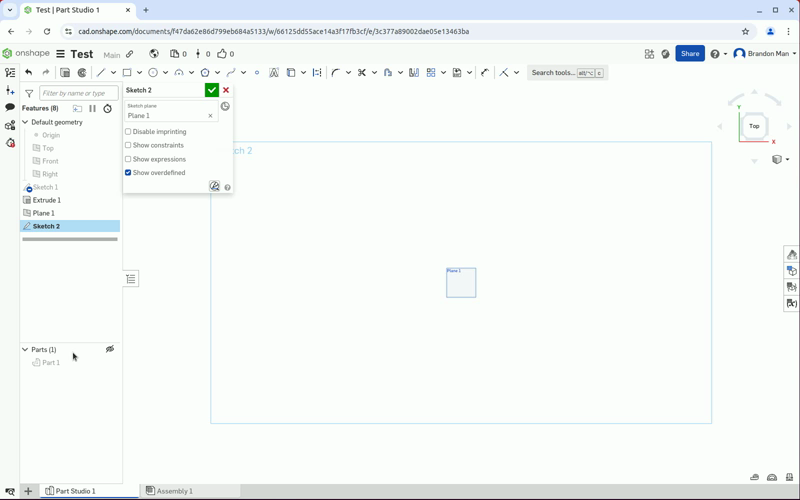
key(c)
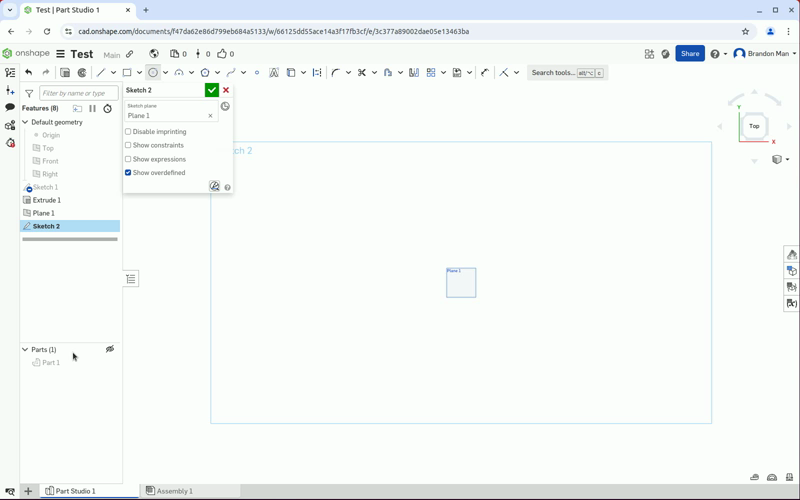
key_down(shift)
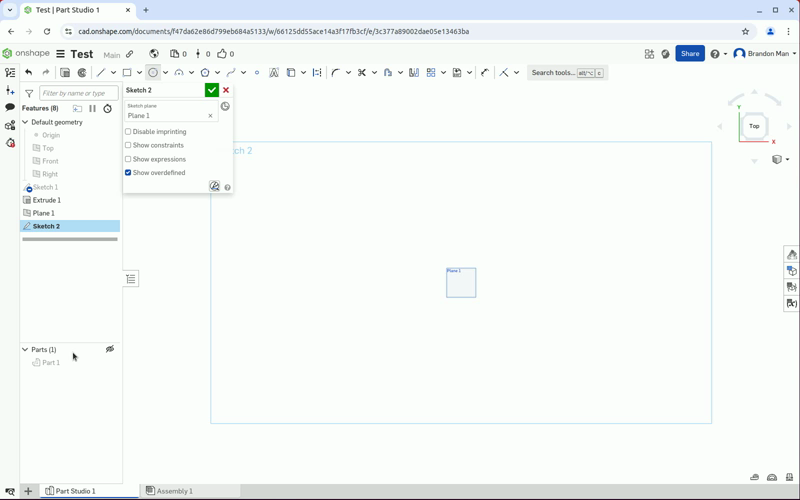
mouse_move(461, 282)
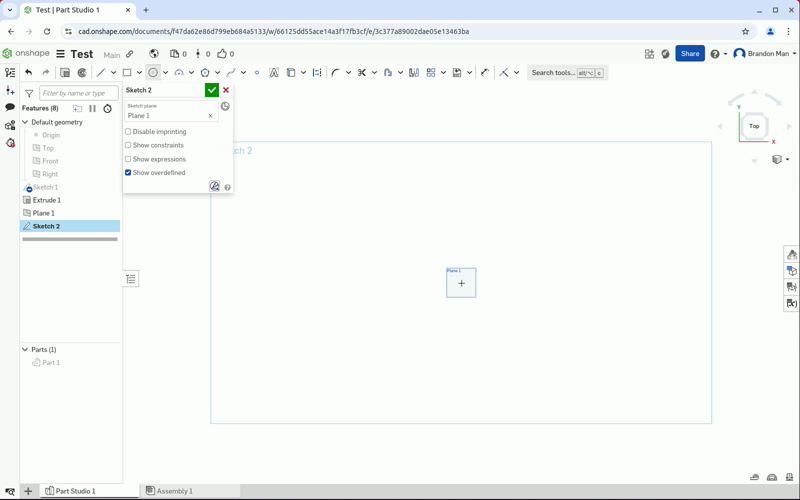
click(461, 282)
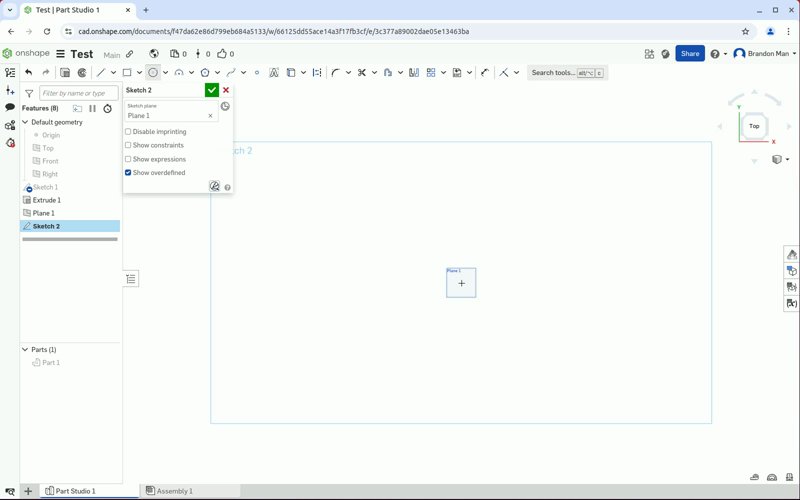
key_up(shift)
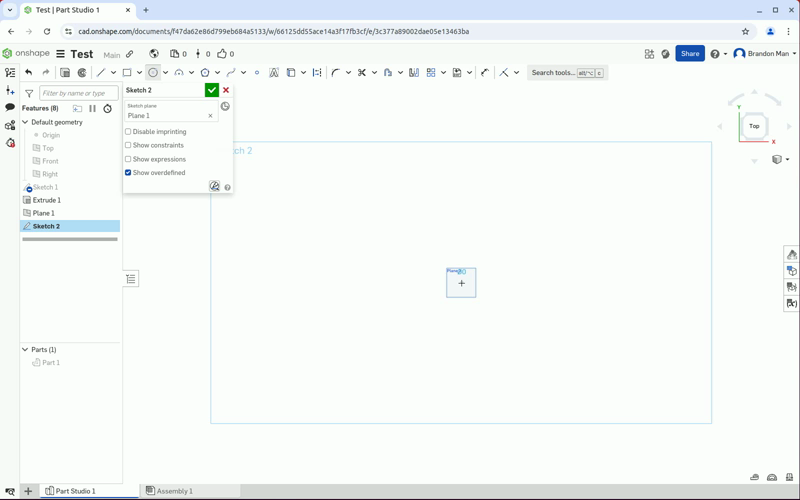
mouse_move(486, 282)
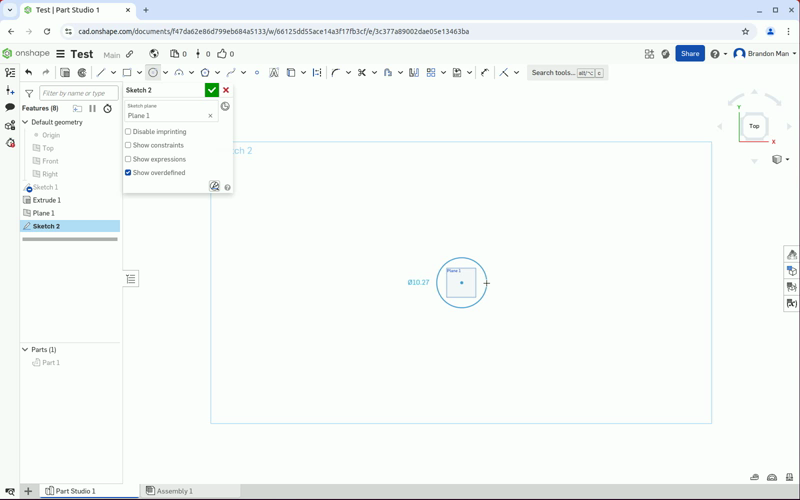
click(486, 282)
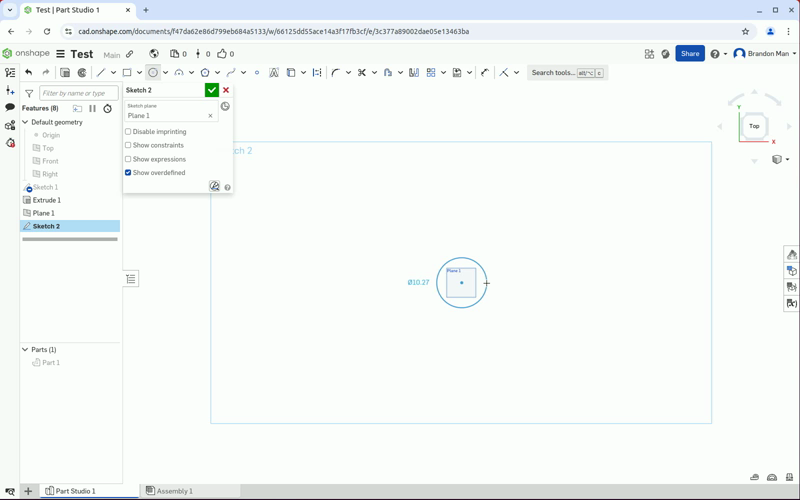
key(esc)
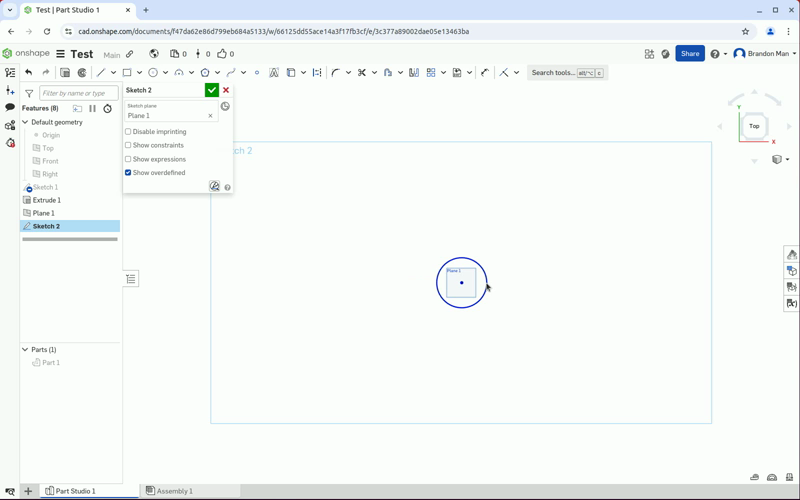
mouse_move(454, 302)
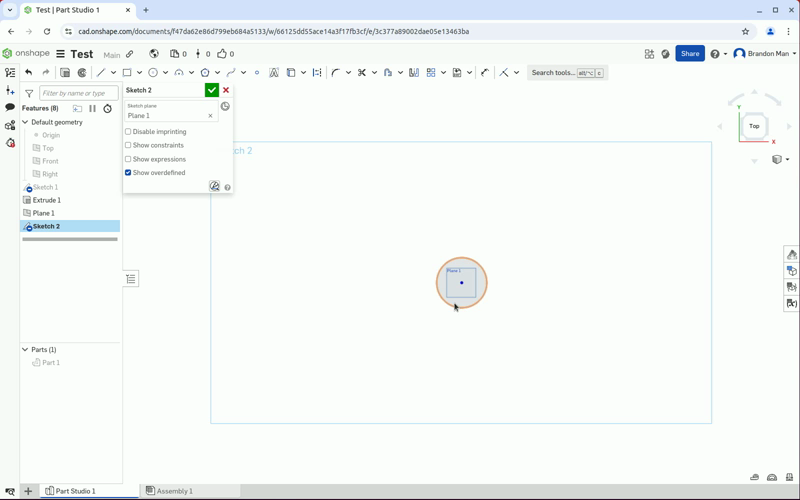
click(454, 302)
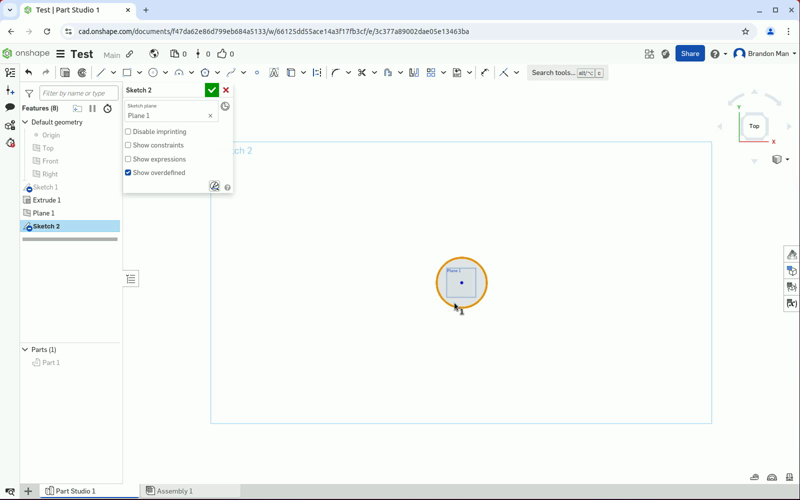
mouse_move(73, 352)
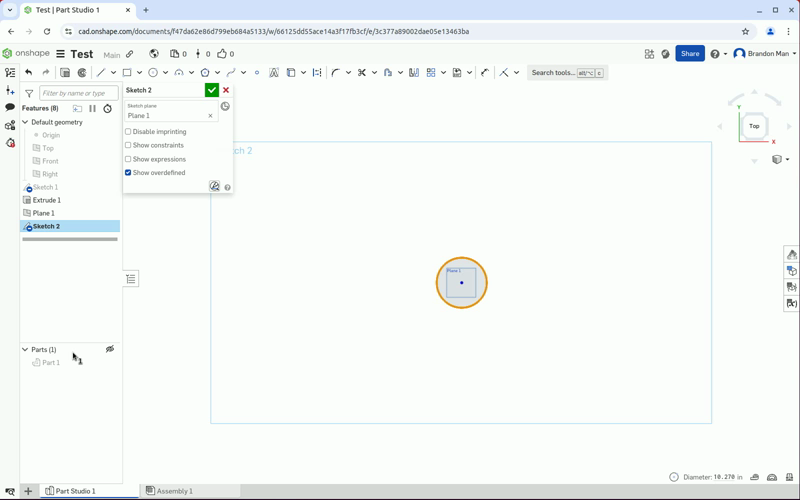
key(shift+y)
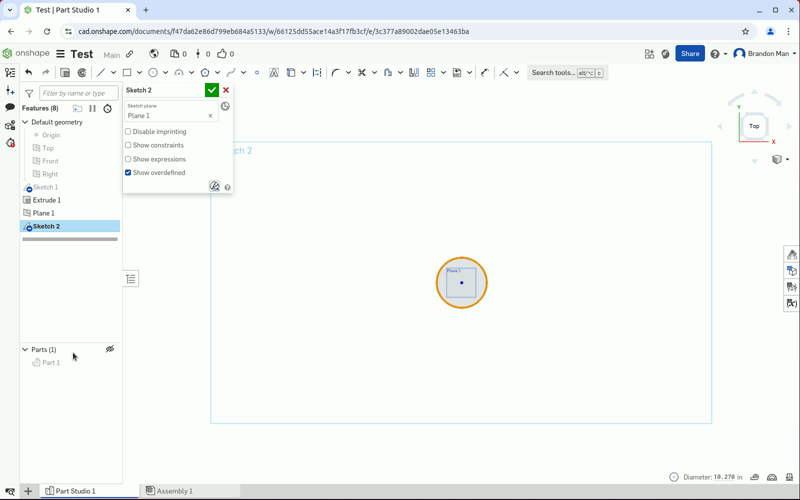
key(shift+e)
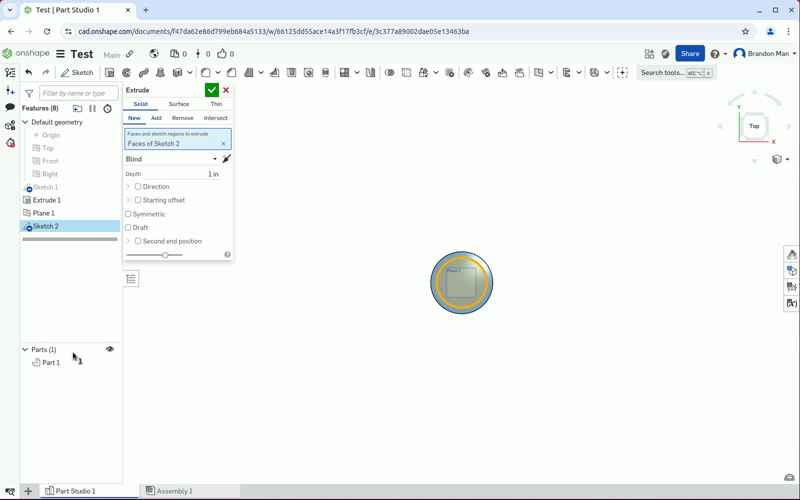
mouse_move(143, 106)
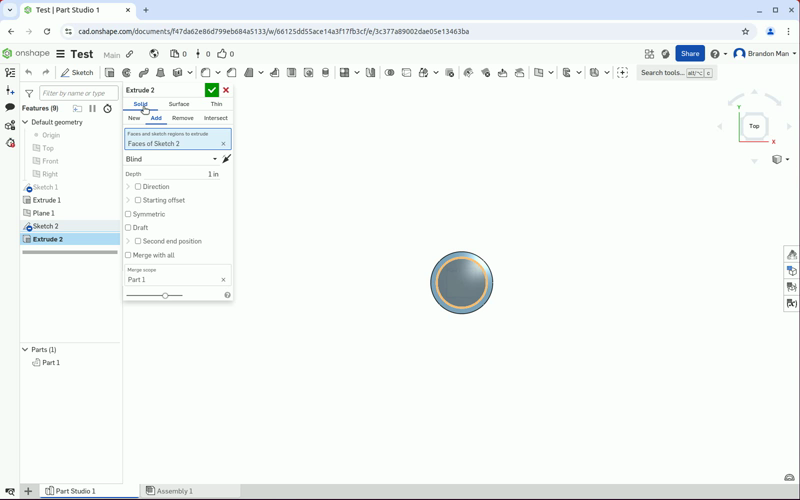
click(143, 106)
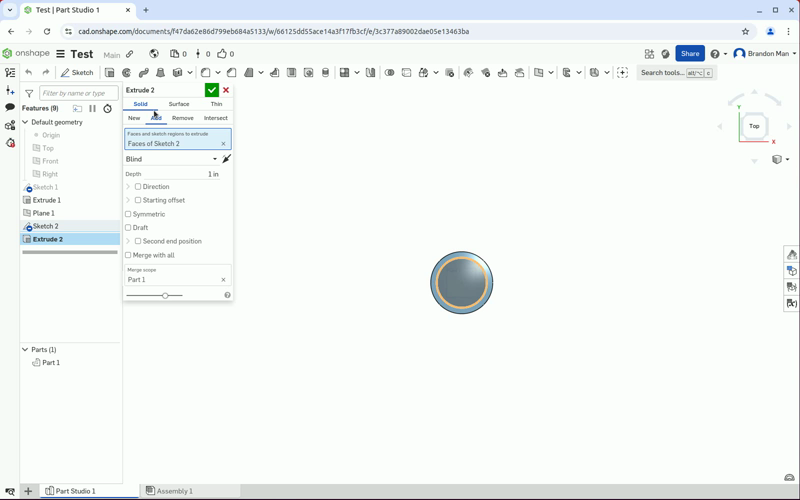
mouse_move(186, 120)
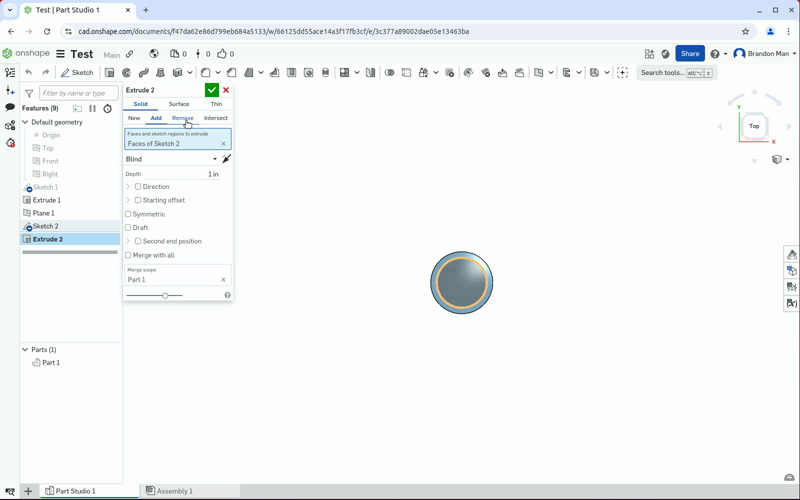
click(186, 120)
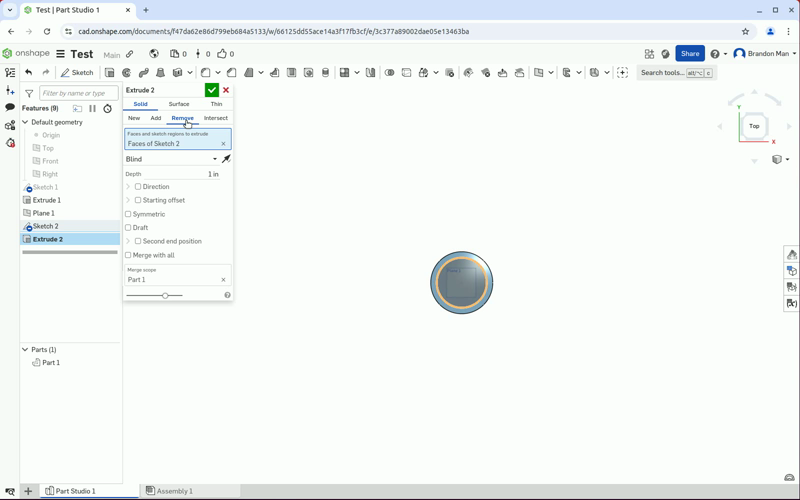
key(tab, 4)
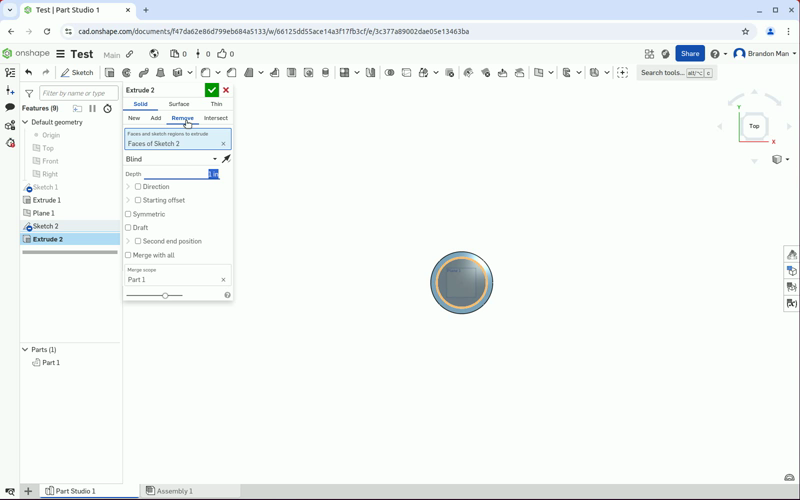
text(20.942)
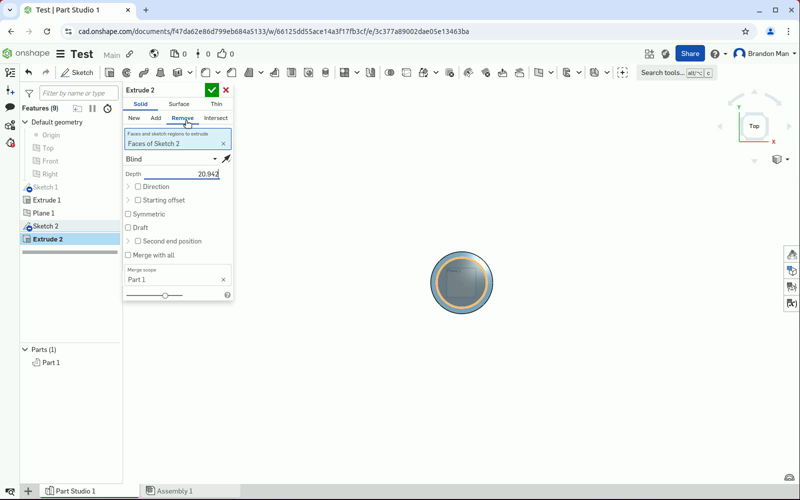
key(tab, 6)
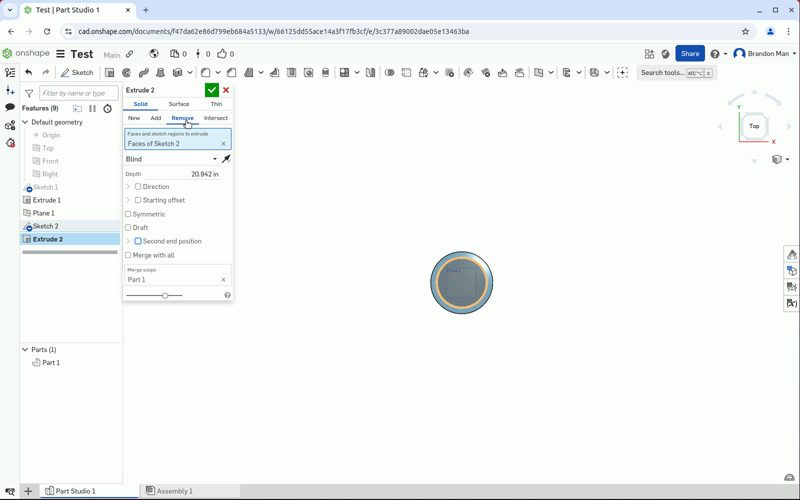
key(space)
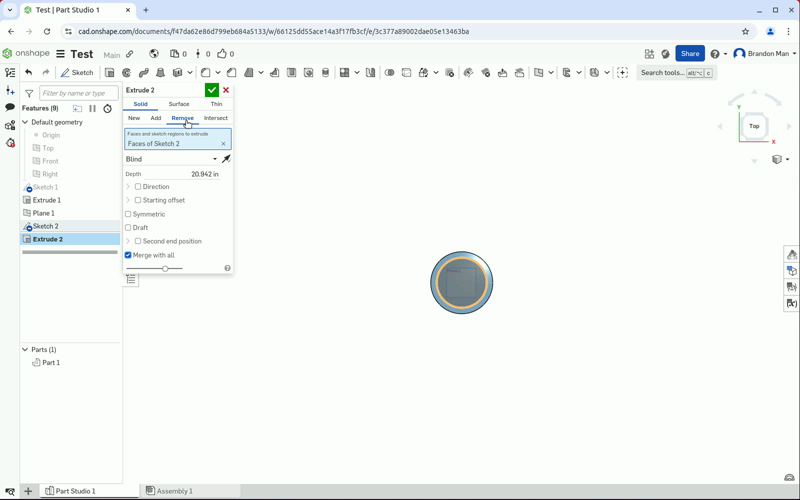
key(enter)
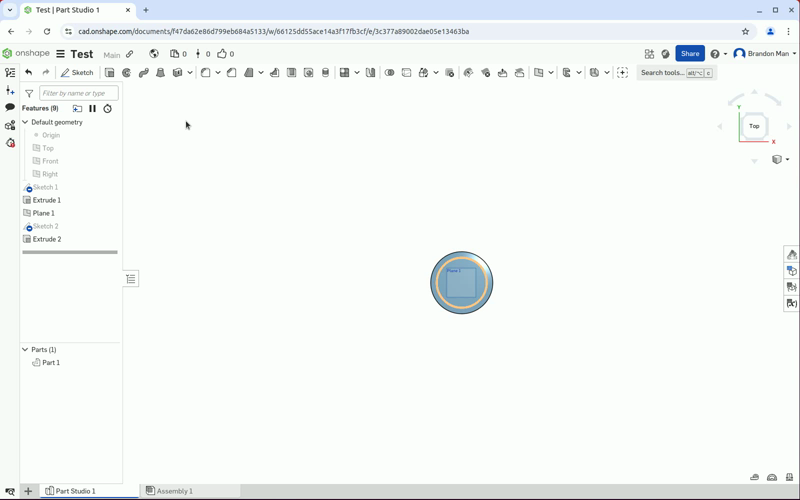
key(shift+h)
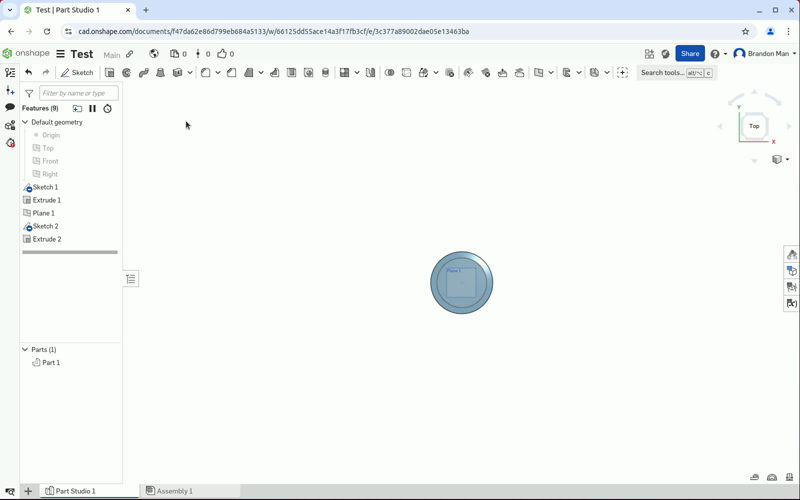
key(shift+h)
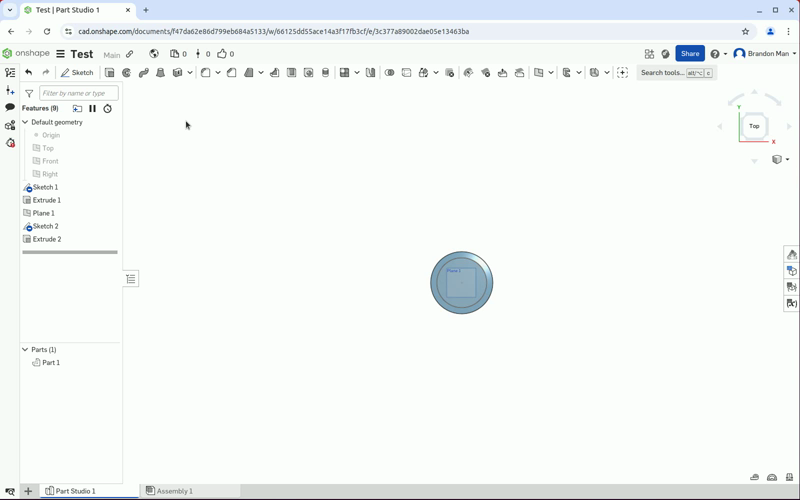
key(shift+7)
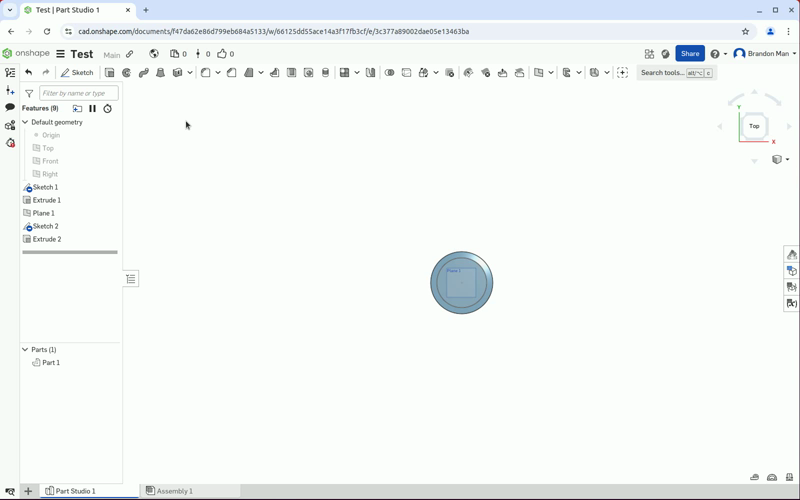
key(up, 3)
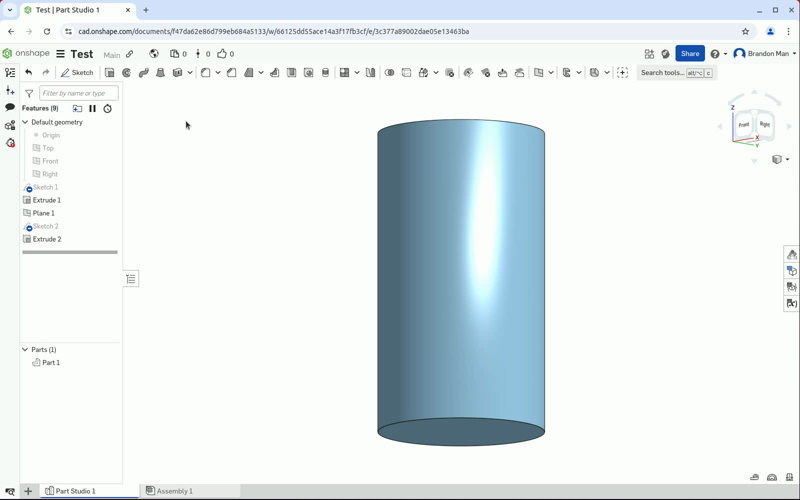
key(left, 3)
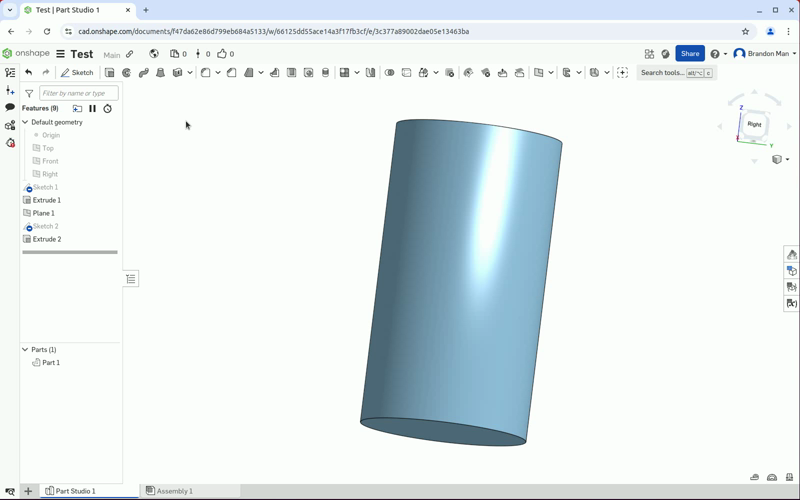
key(right, 3)
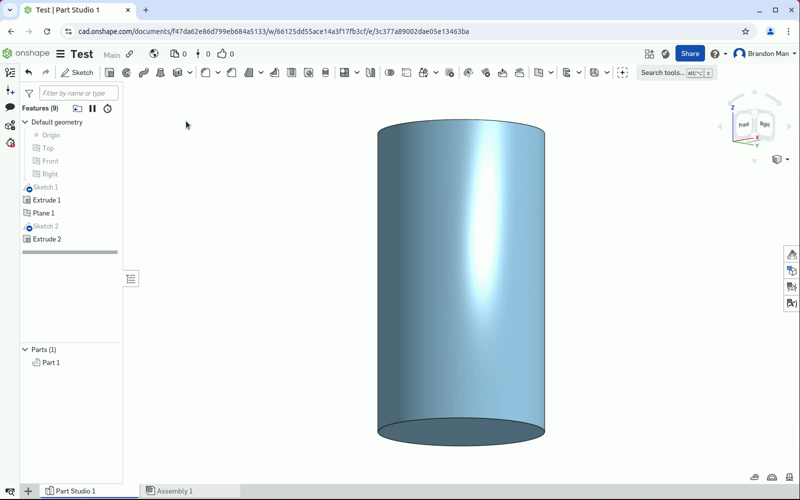
key(down, 3)
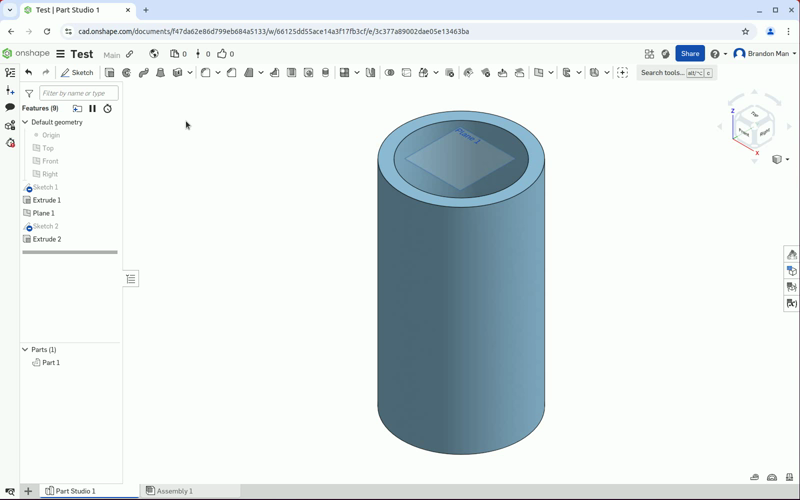
mouse_move(73, 189)
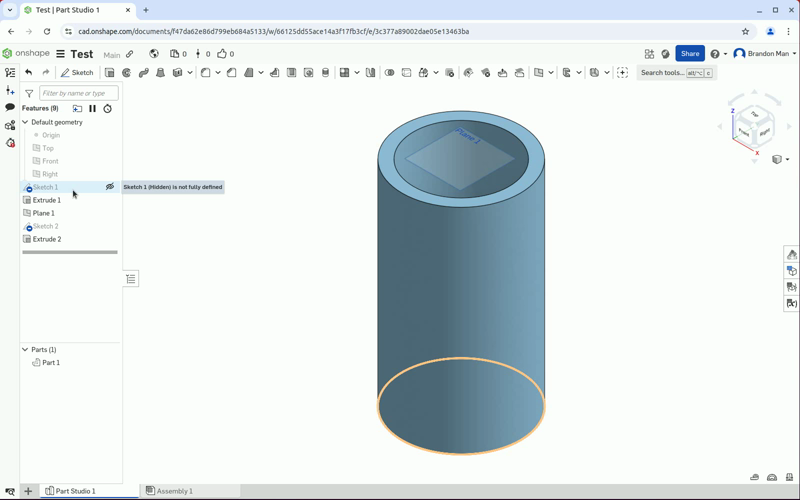
click(73, 189)